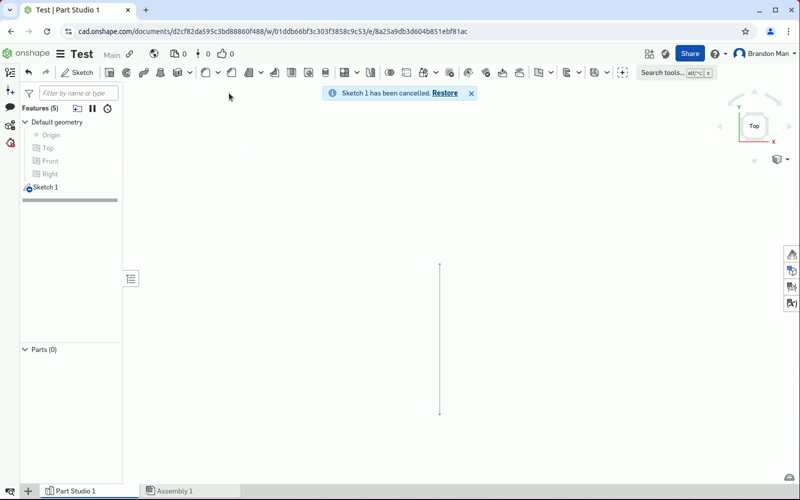
key(shift+h)
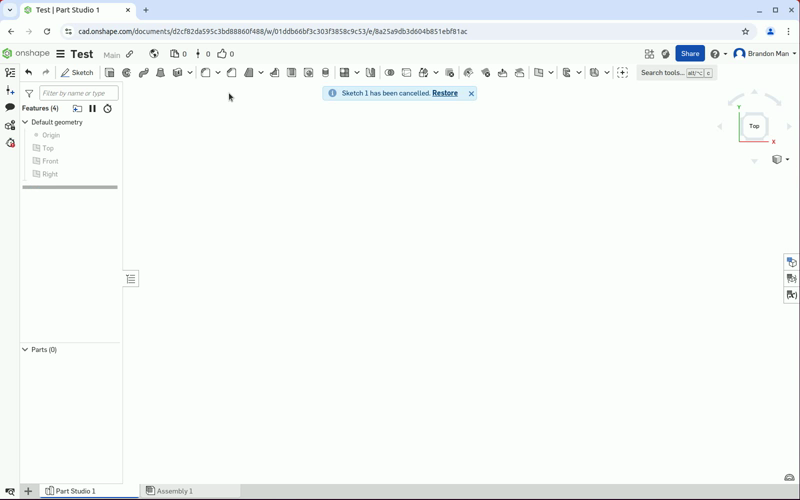
key(shift+s)
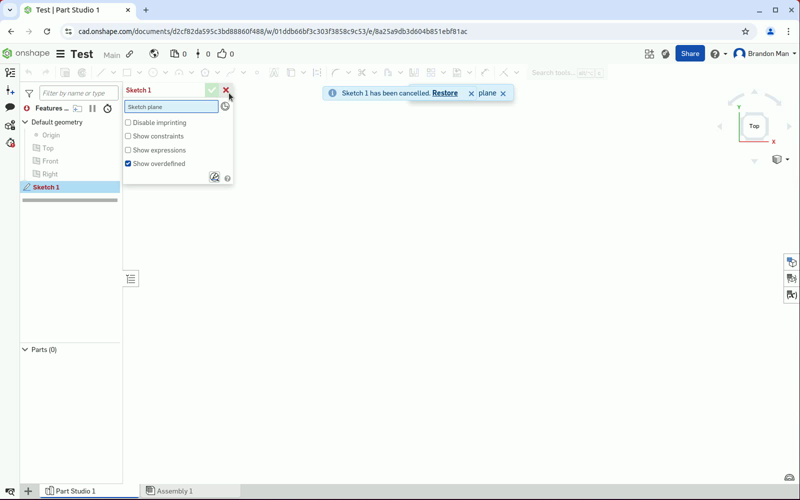
mouse_move(73, 150)
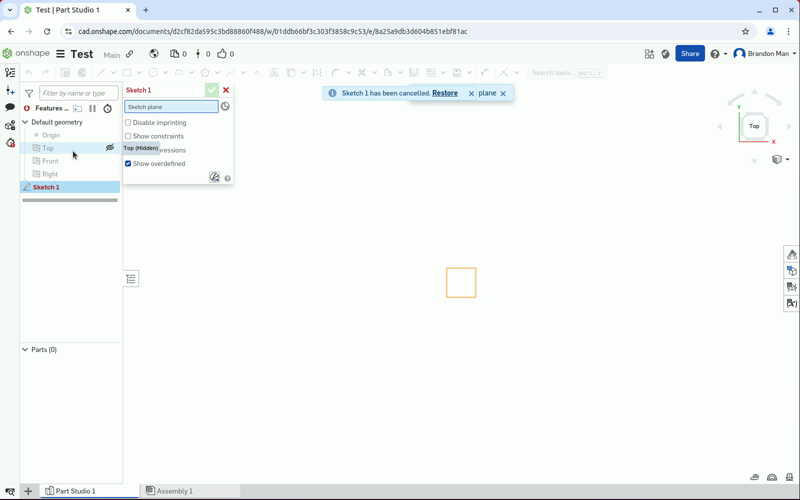
click(73, 150)
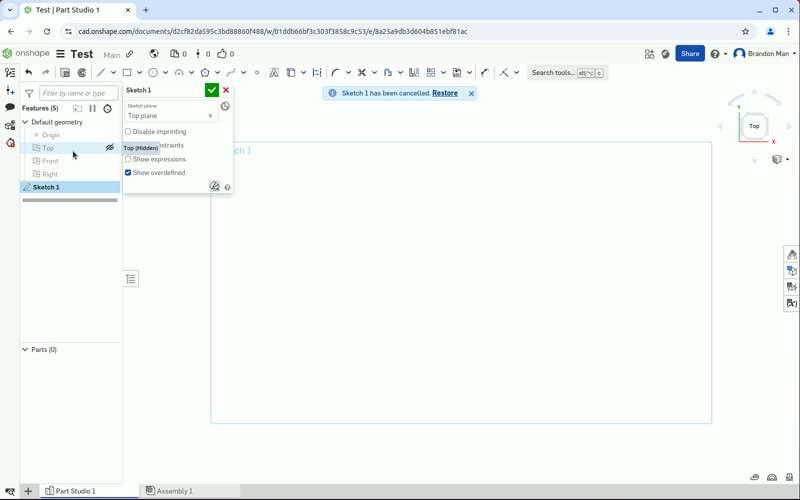
mouse_move(73, 352)
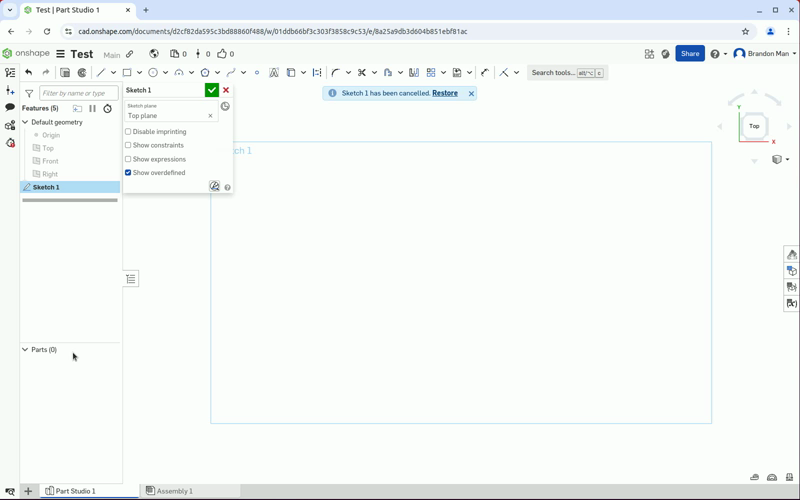
key(y)
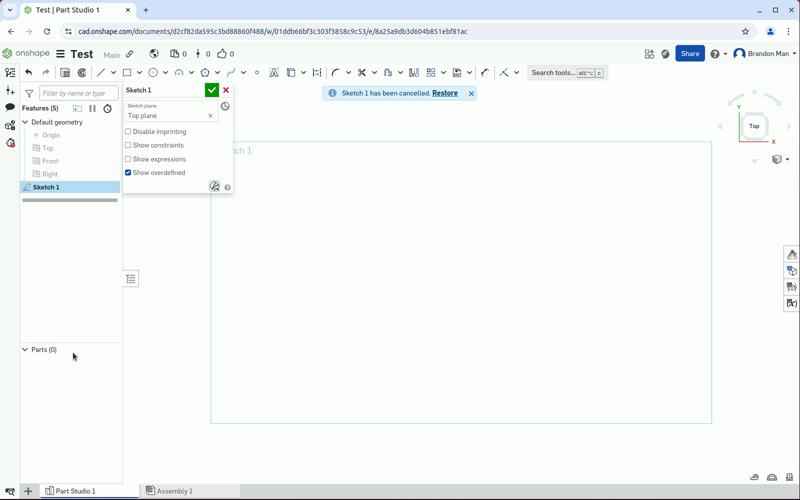
key(c)
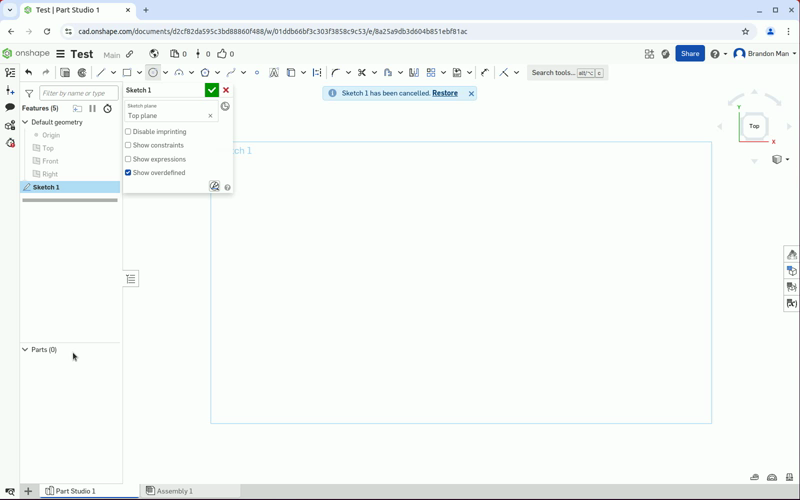
key_down(shift)
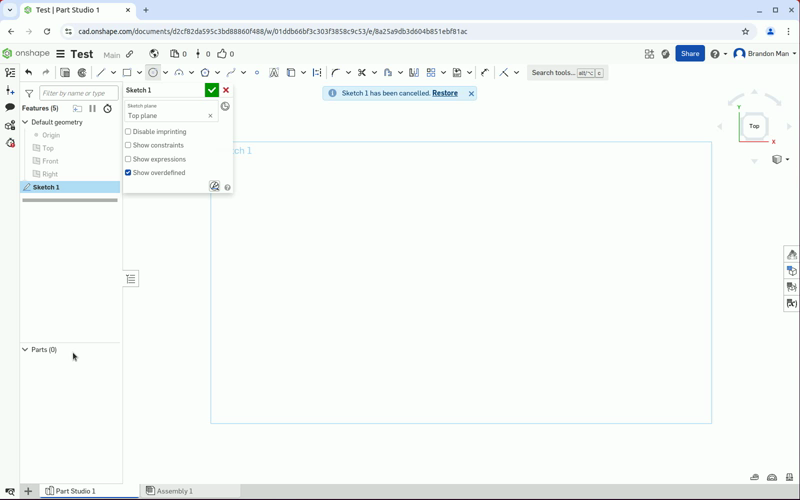
mouse_move(461, 282)
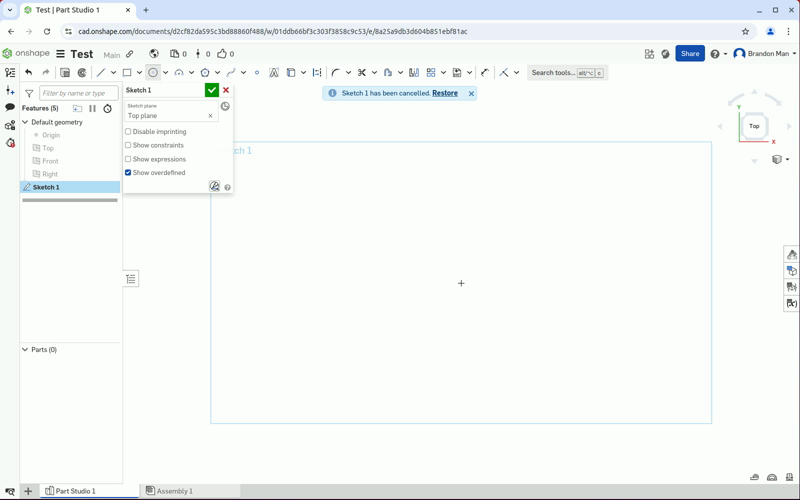
click(461, 282)
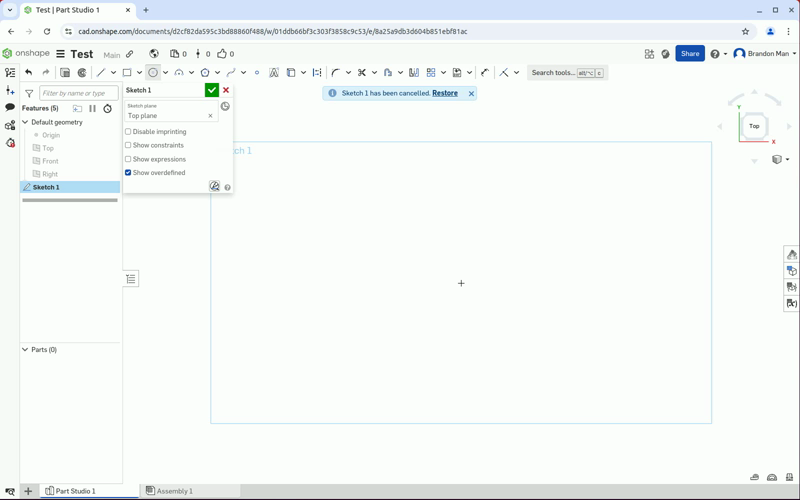
key_up(shift)
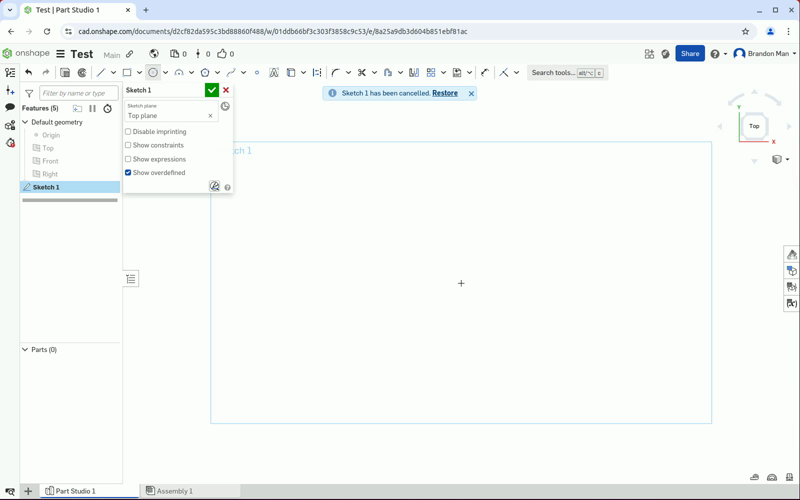
mouse_move(574, 282)
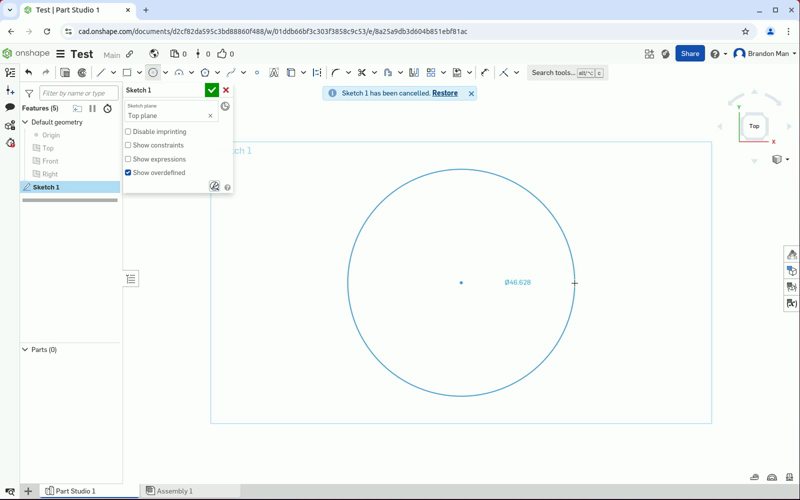
click(574, 282)
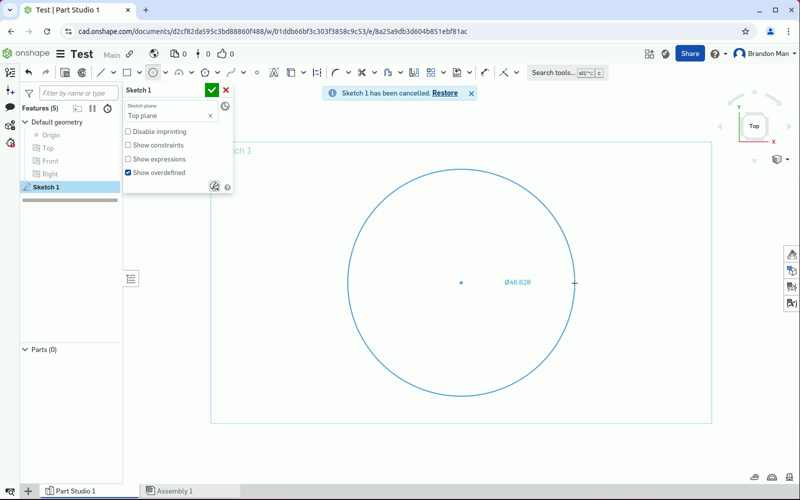
key(esc)
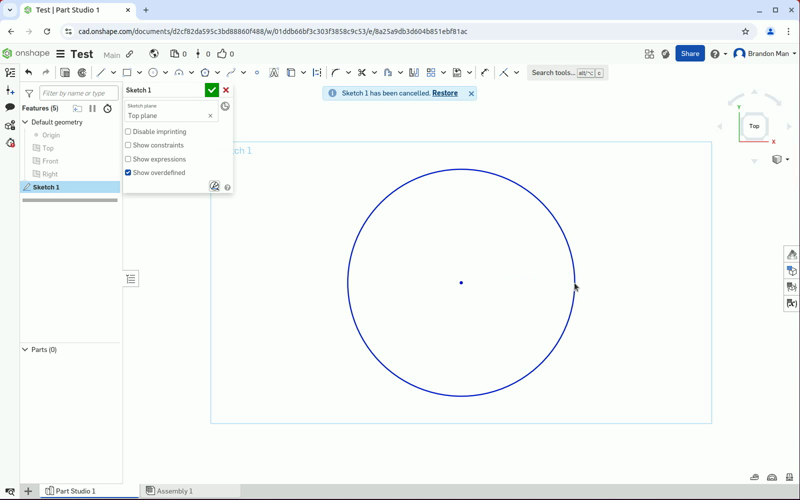
key(c)
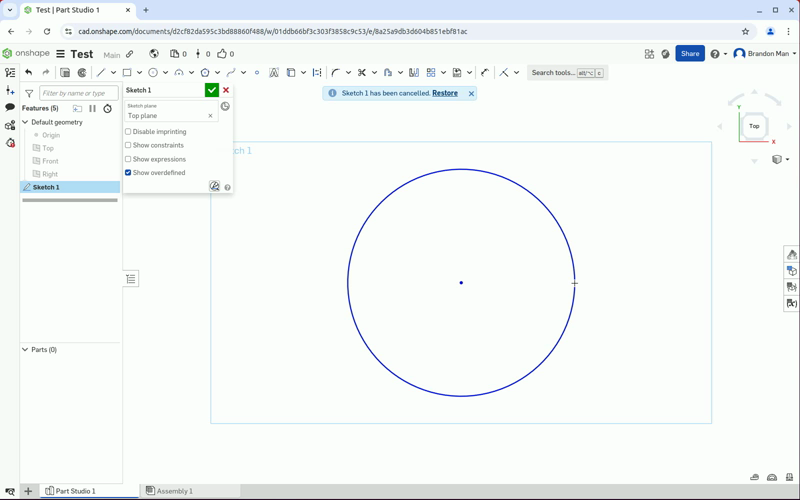
key_down(shift)
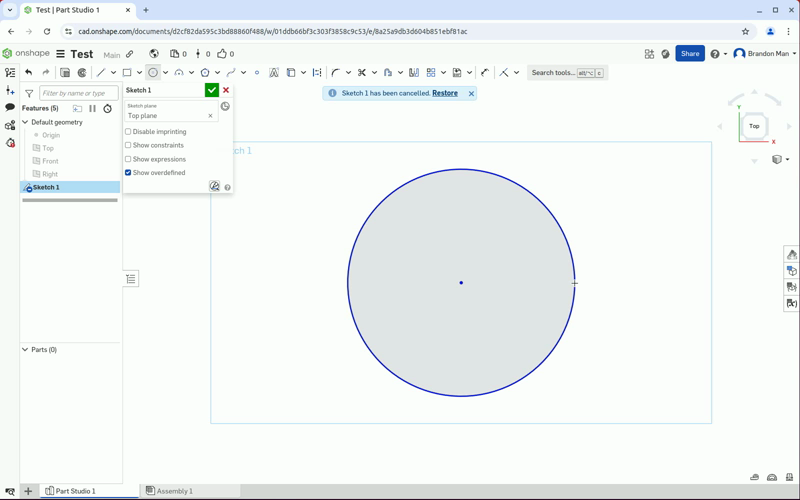
mouse_move(461, 282)
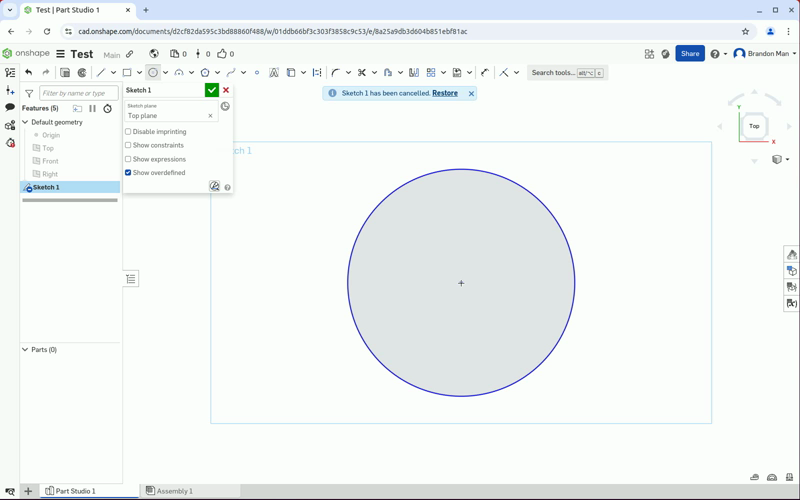
click(461, 282)
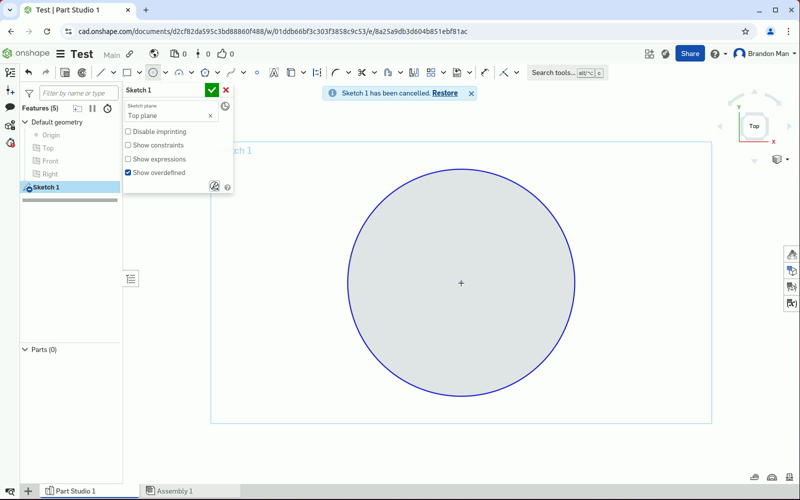
key_up(shift)
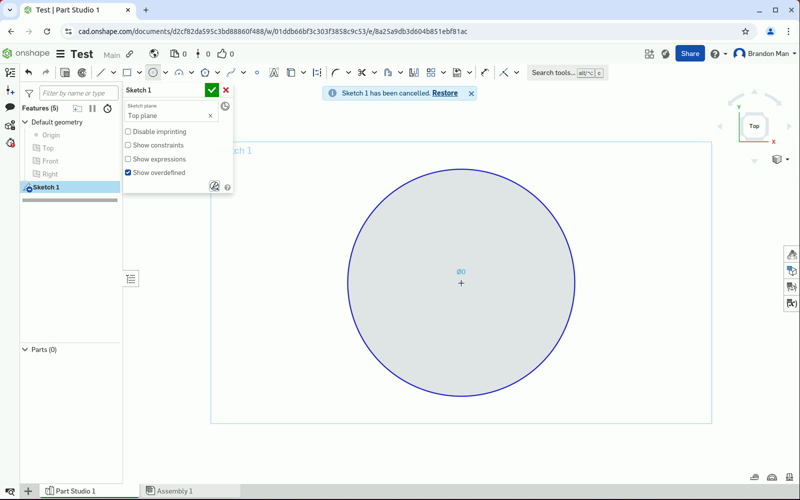
mouse_move(558, 282)
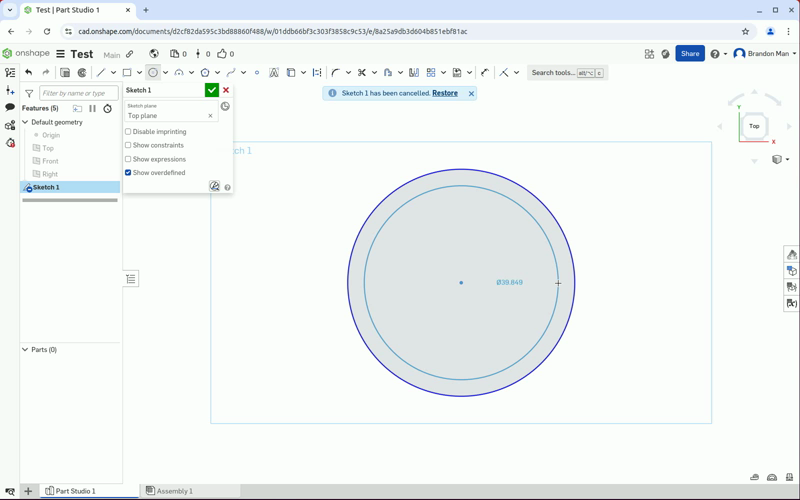
click(558, 282)
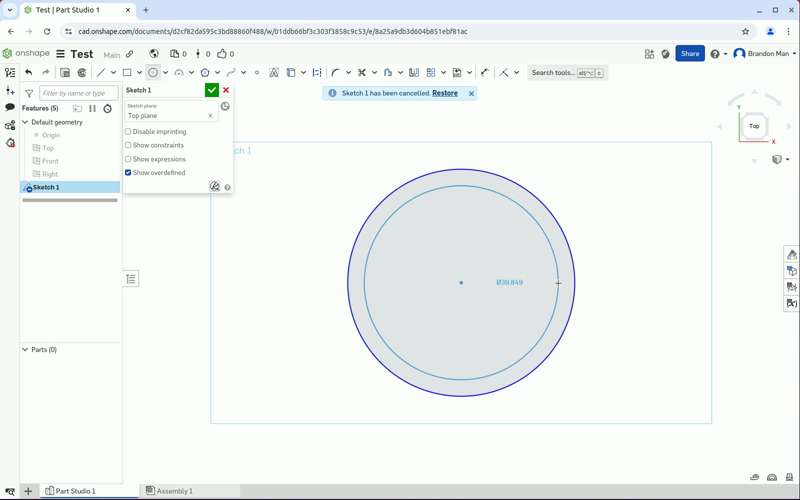
key(esc)
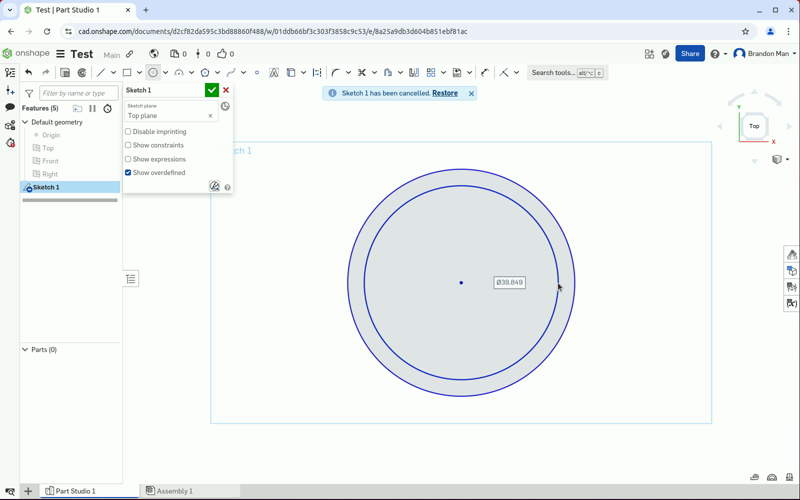
mouse_move(417, 187)
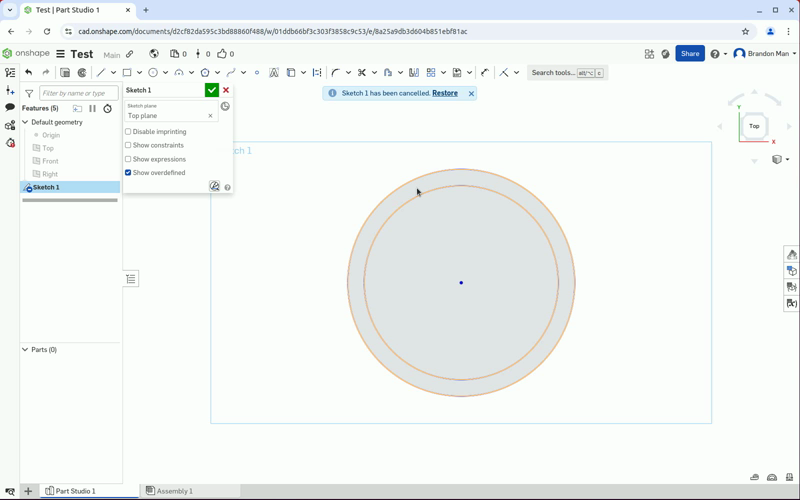
click(417, 187)
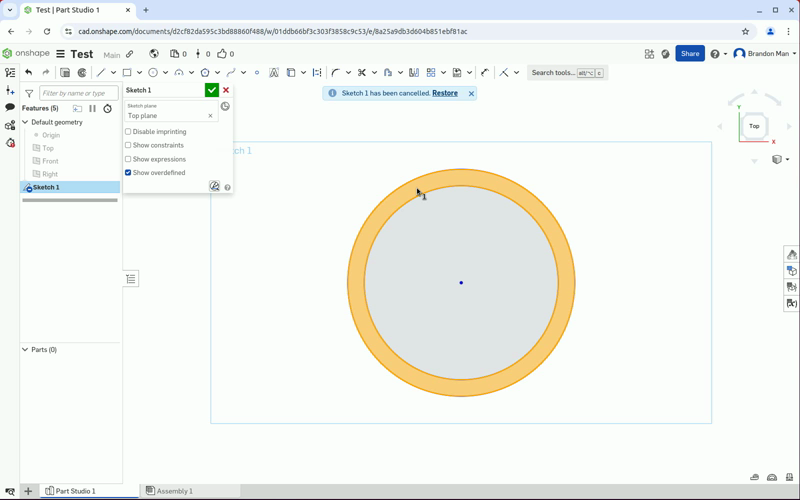
mouse_move(73, 352)
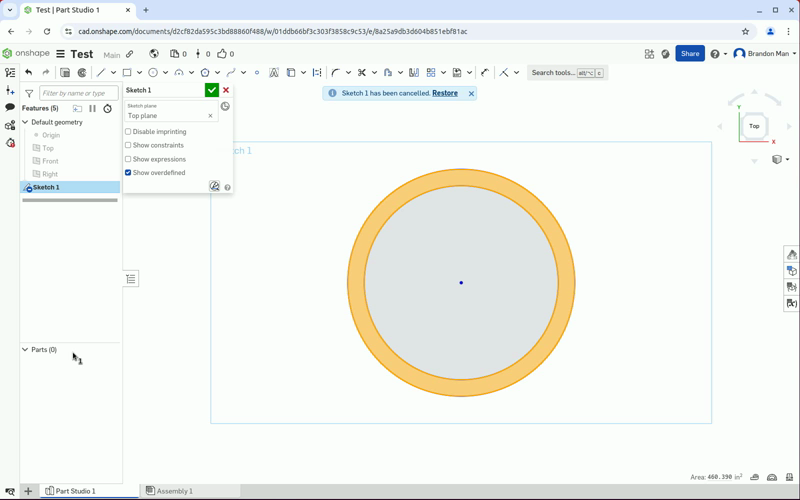
key(shift+y)
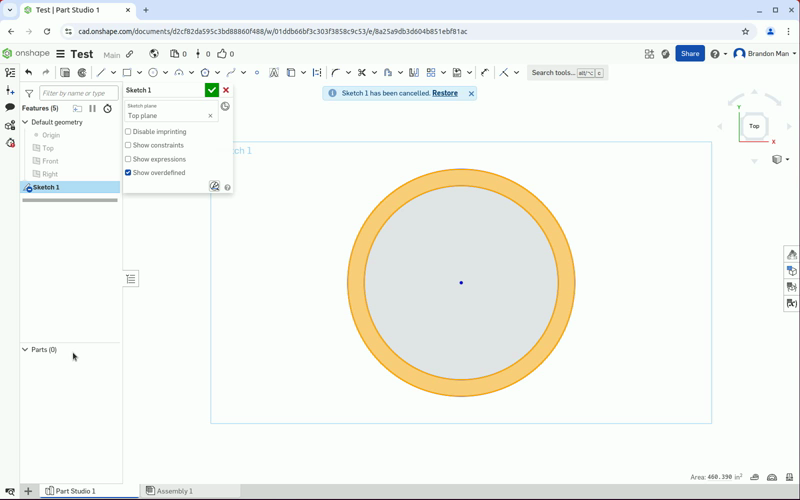
key(shift+e)
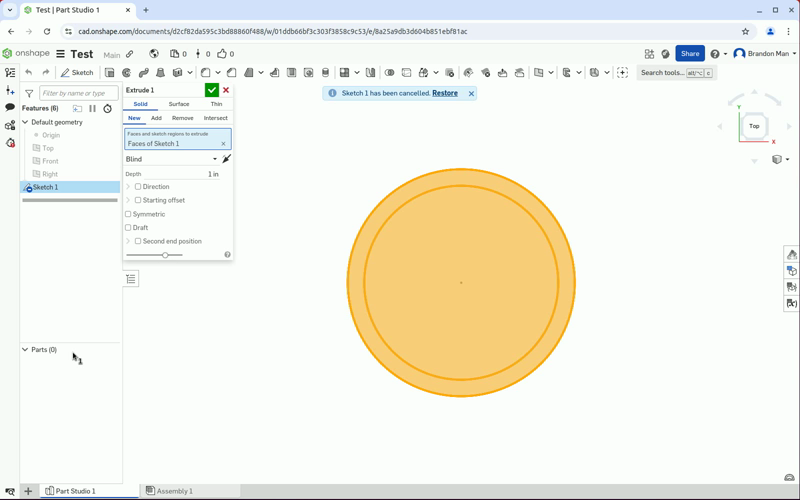
mouse_move(143, 106)
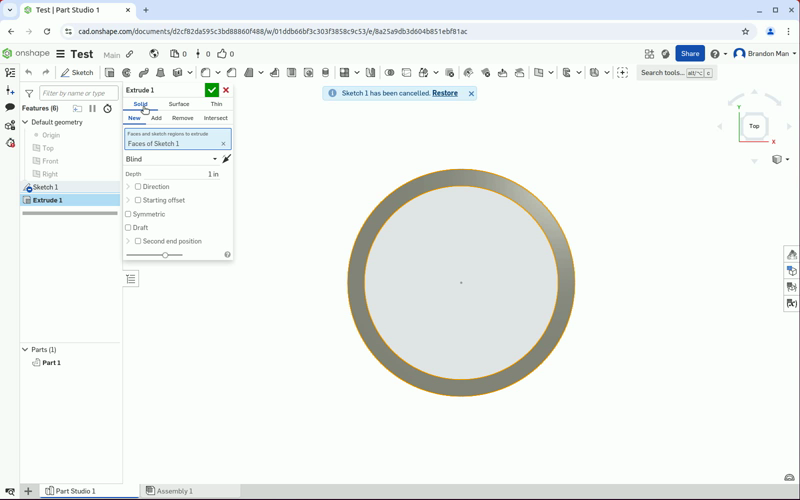
click(143, 106)
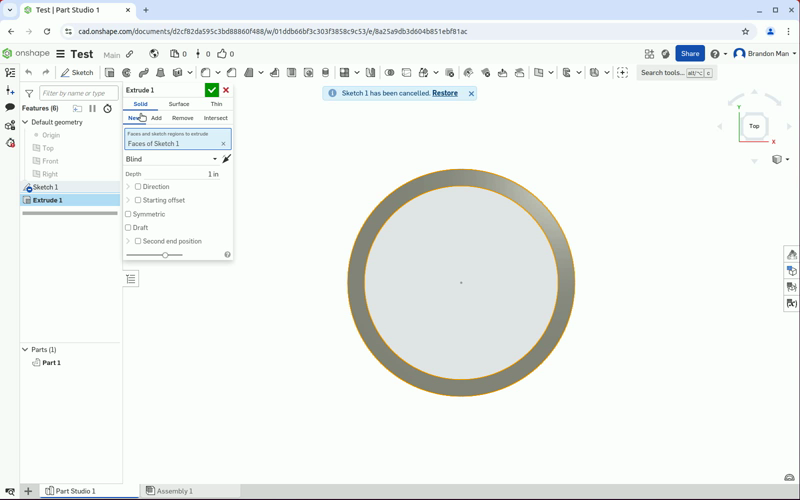
mouse_move(137, 120)
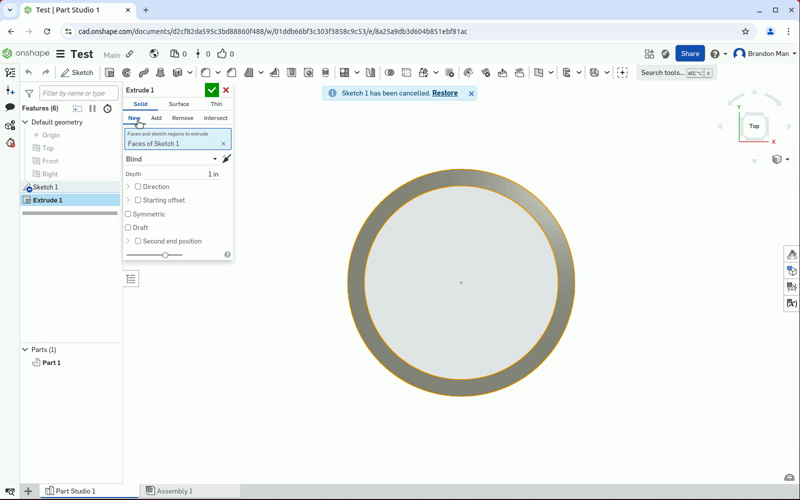
click(137, 120)
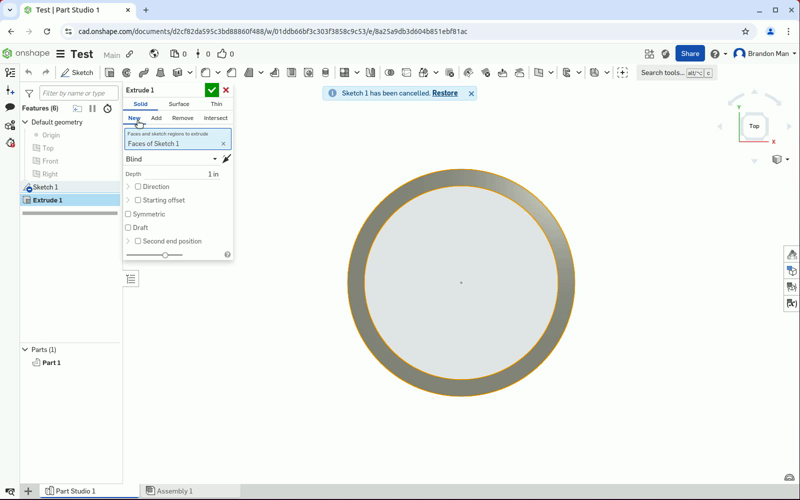
key(tab, 4)
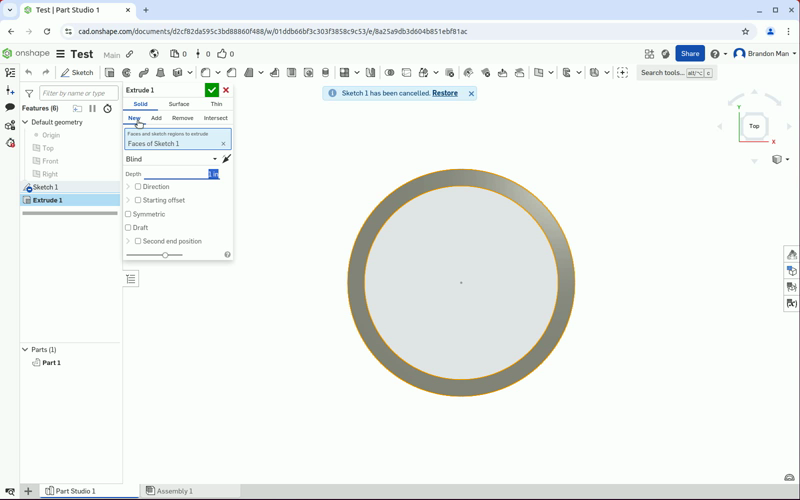
text(4.092)
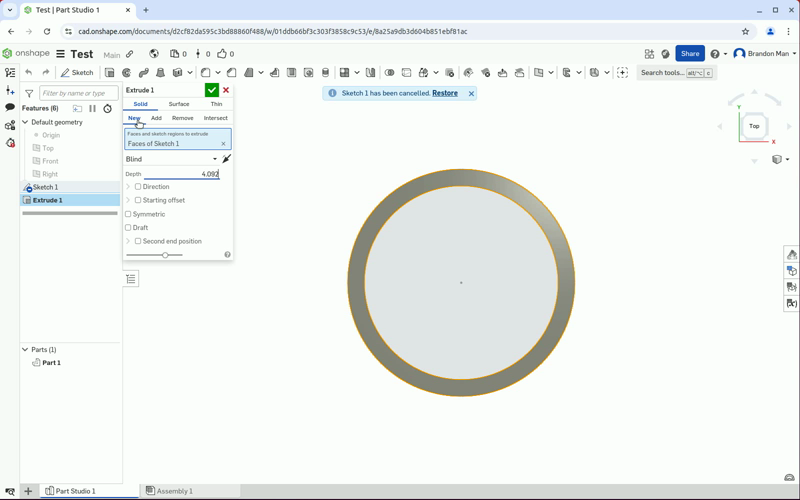
key(enter)
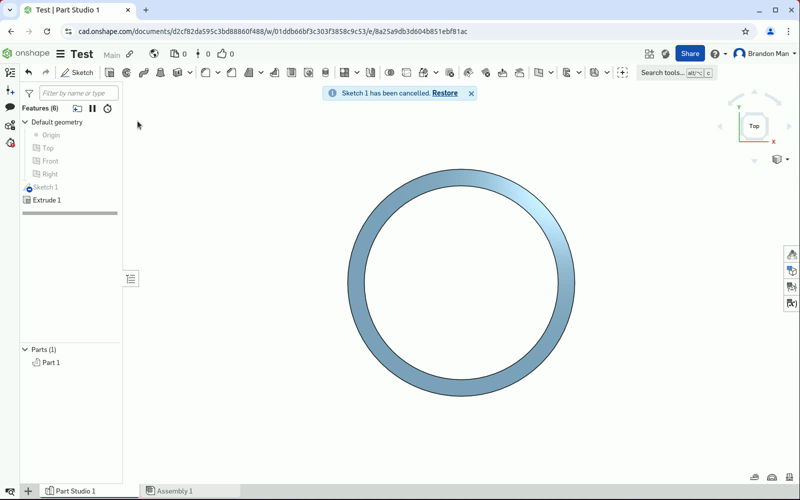
key(shift+h)
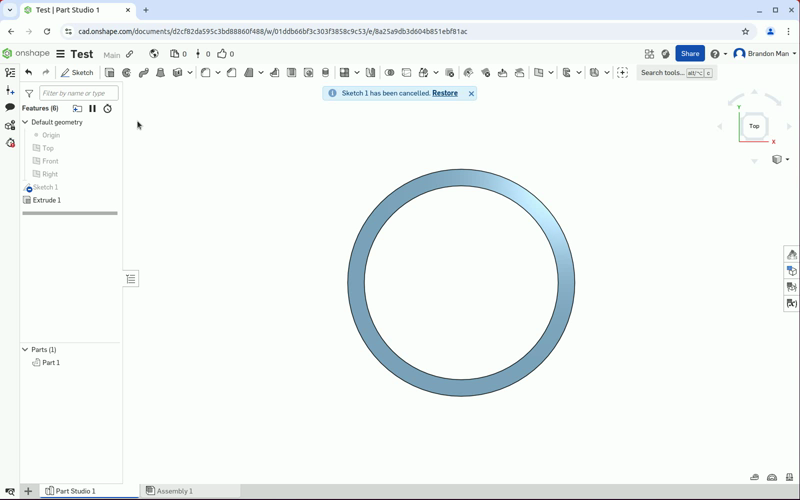
key(shift+h)
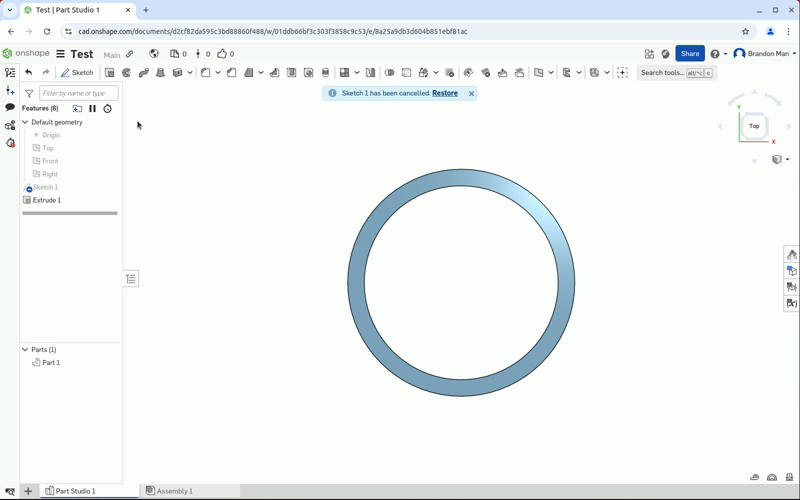
mouse_move(73, 189)
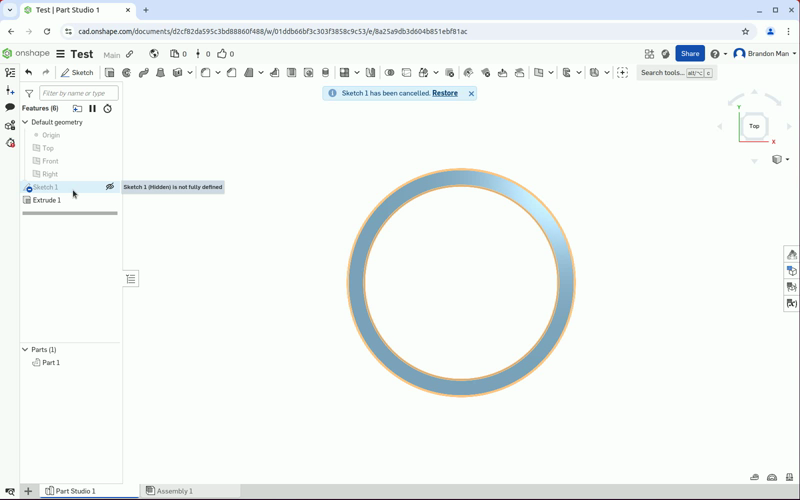
click(73, 189)
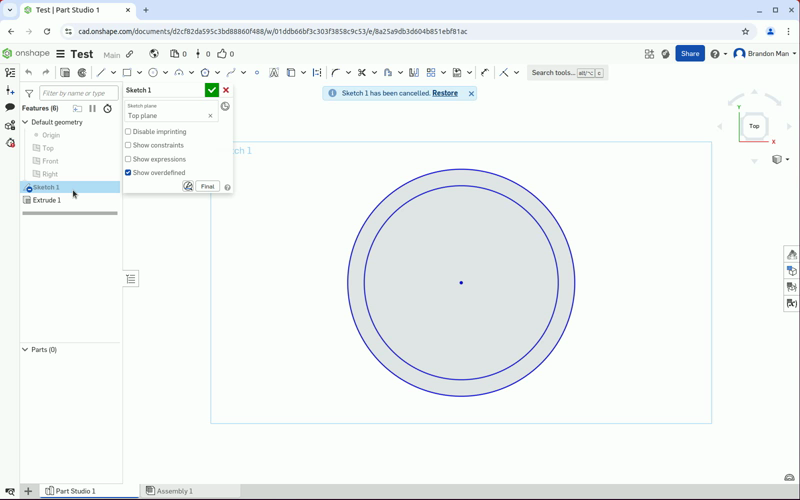
mouse_move(229, 92)
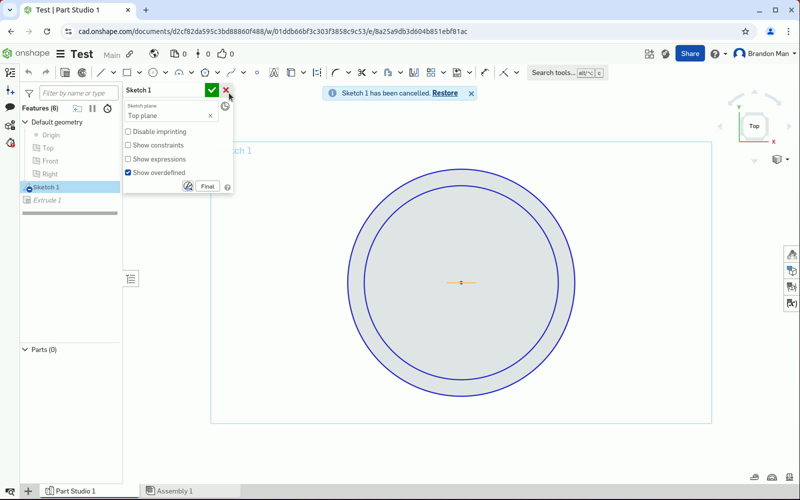
click(229, 92)
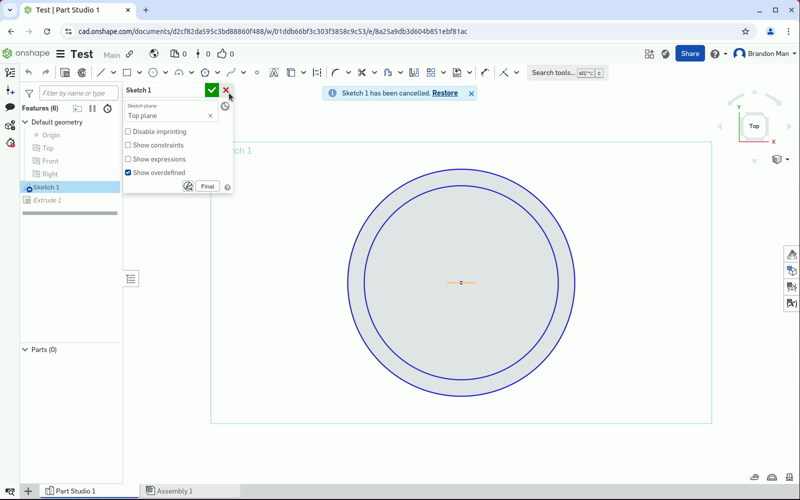
key(shift+s)
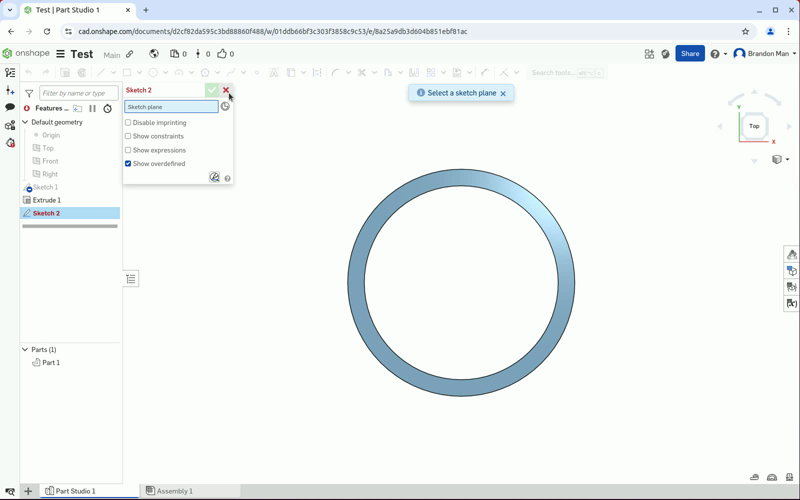
mouse_move(73, 150)
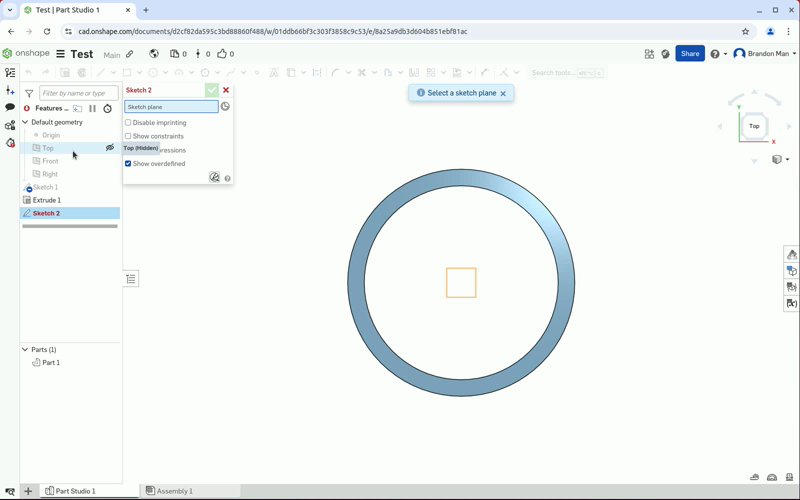
click(73, 150)
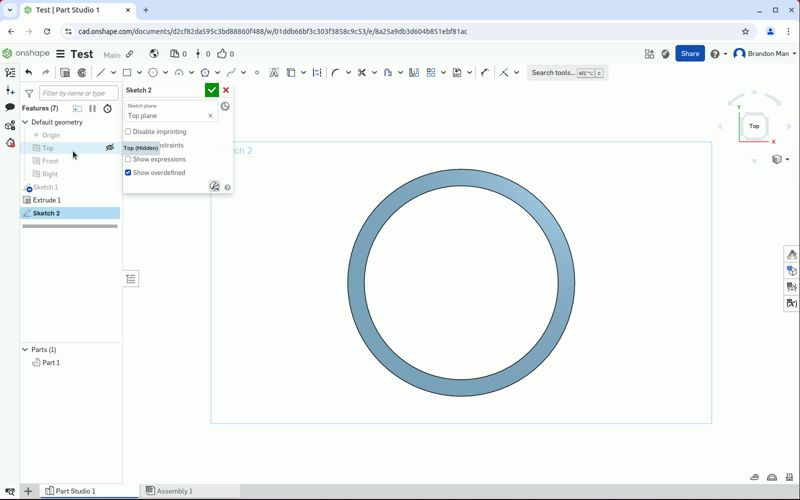
mouse_move(73, 352)
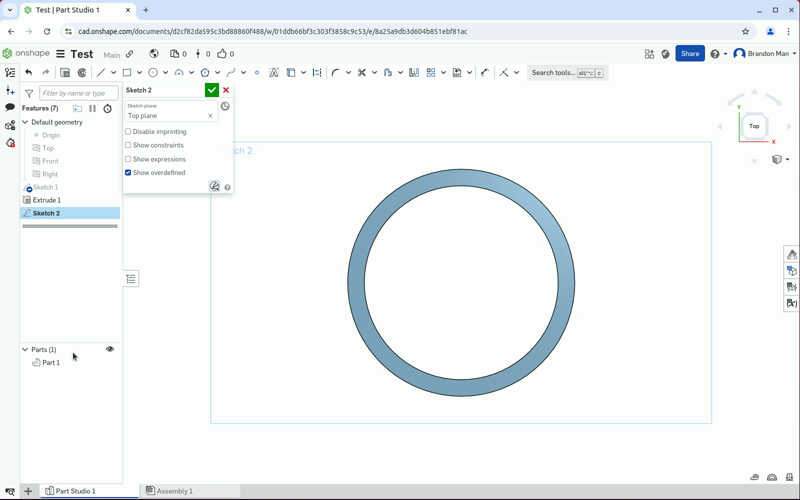
key(y)
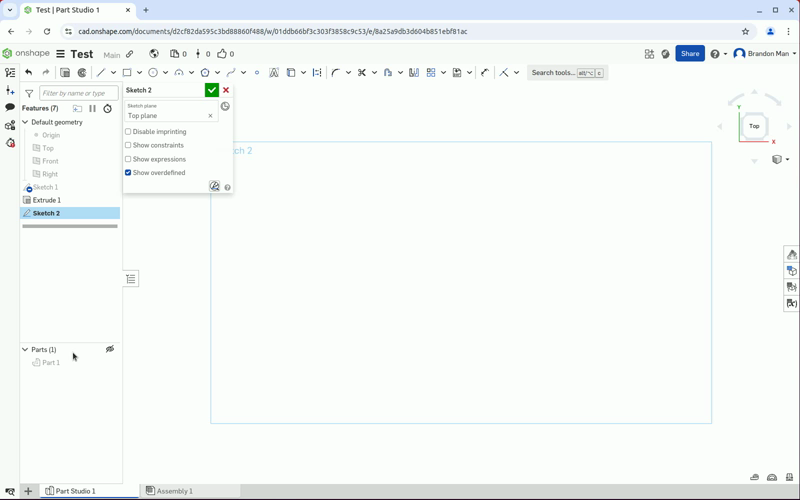
key(c)
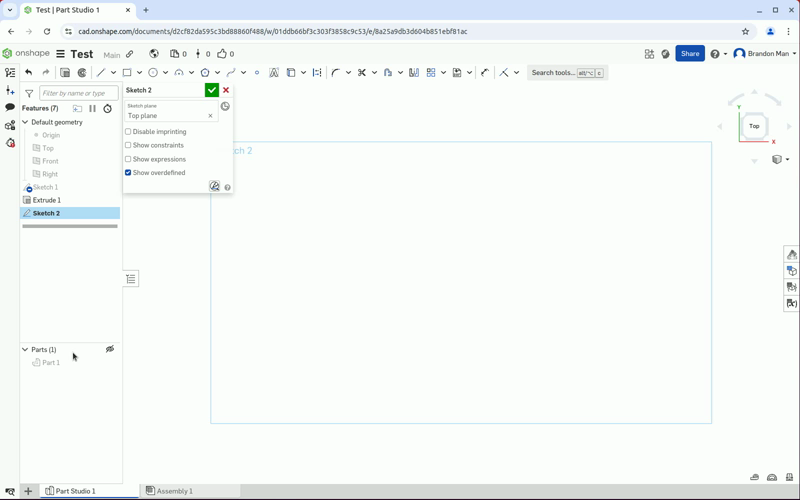
key_down(shift)
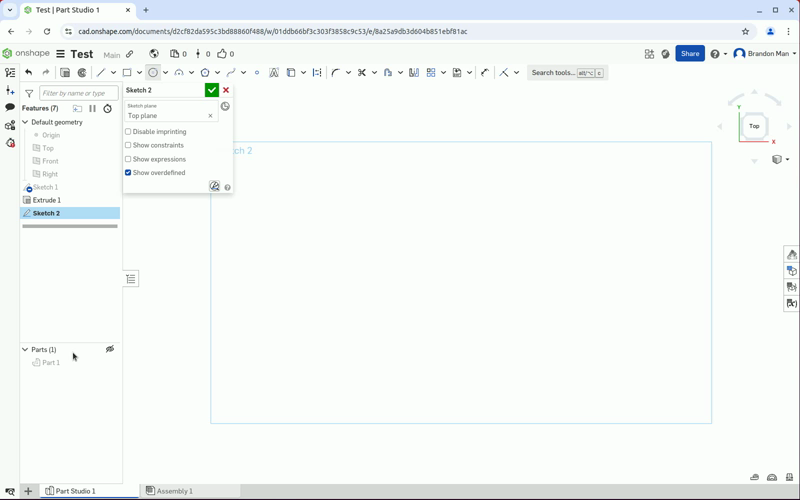
mouse_move(461, 282)
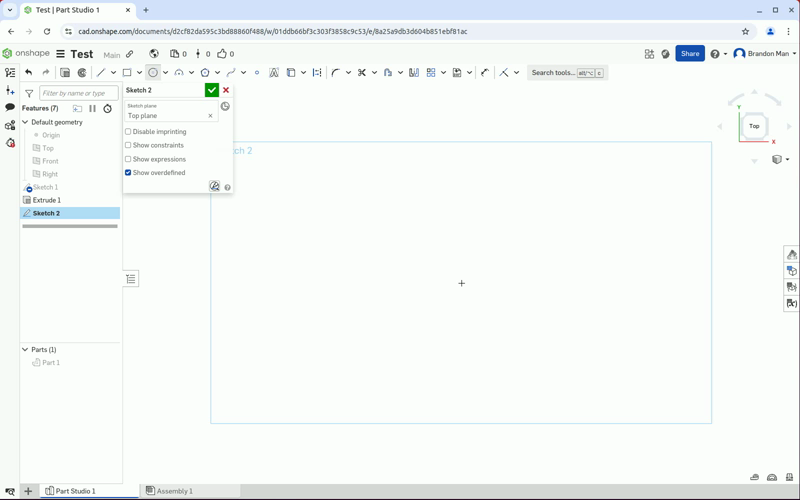
click(461, 282)
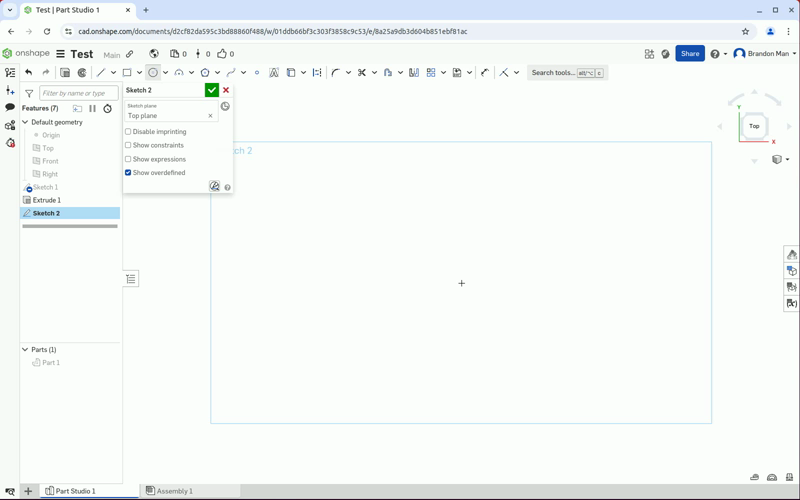
key_up(shift)
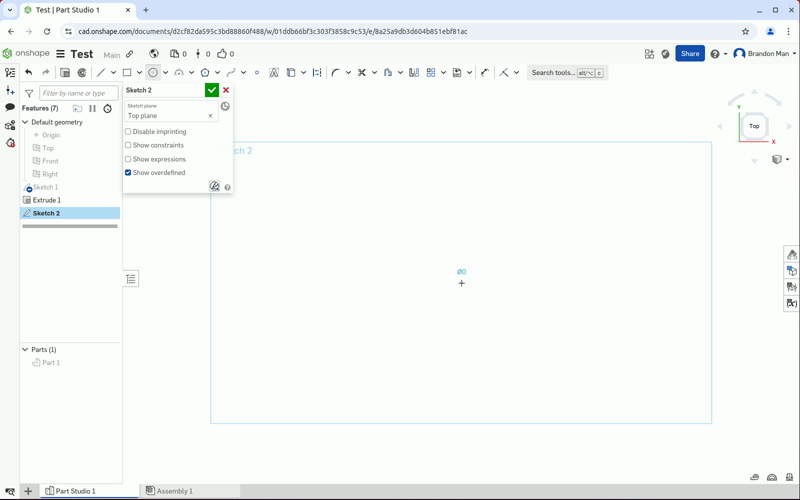
mouse_move(560, 282)
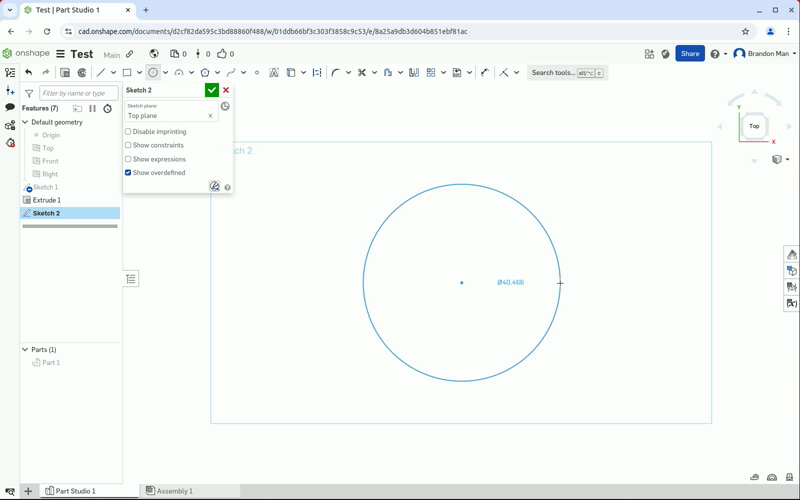
click(560, 282)
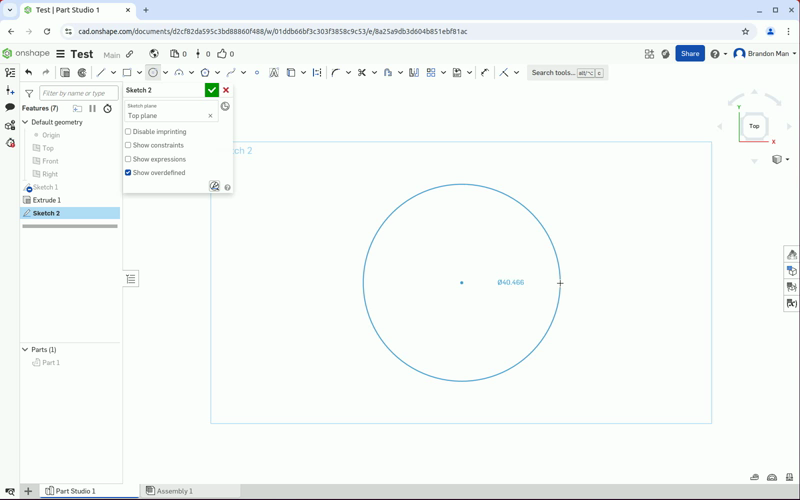
key(esc)
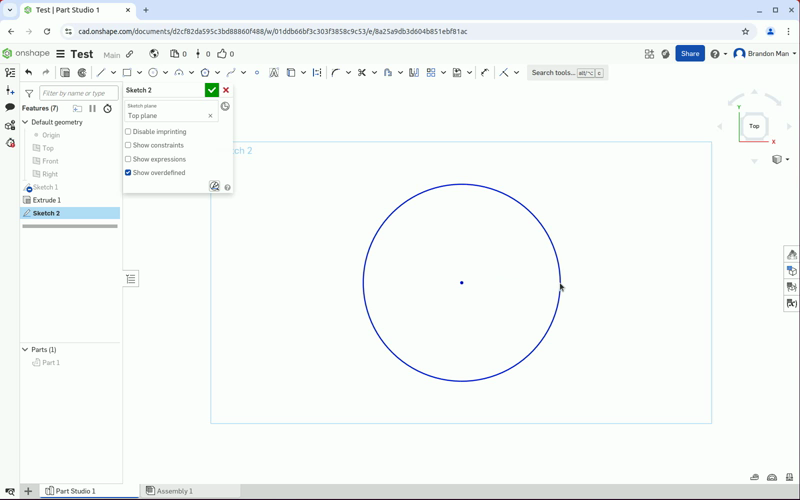
key(c)
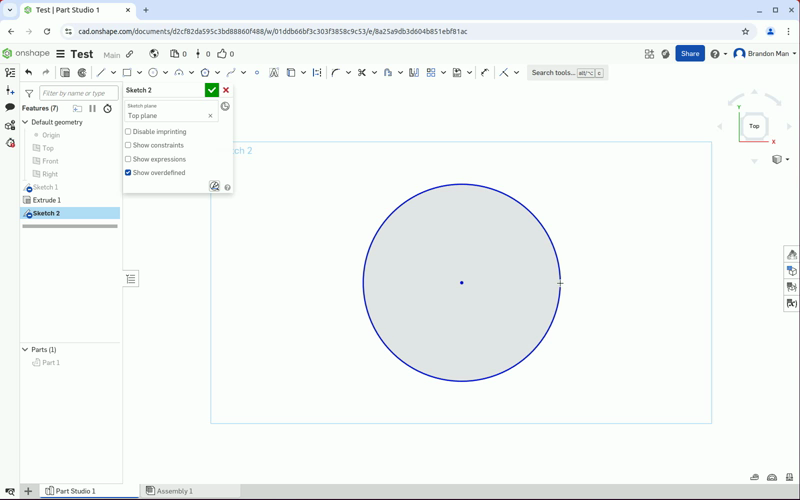
key_down(shift)
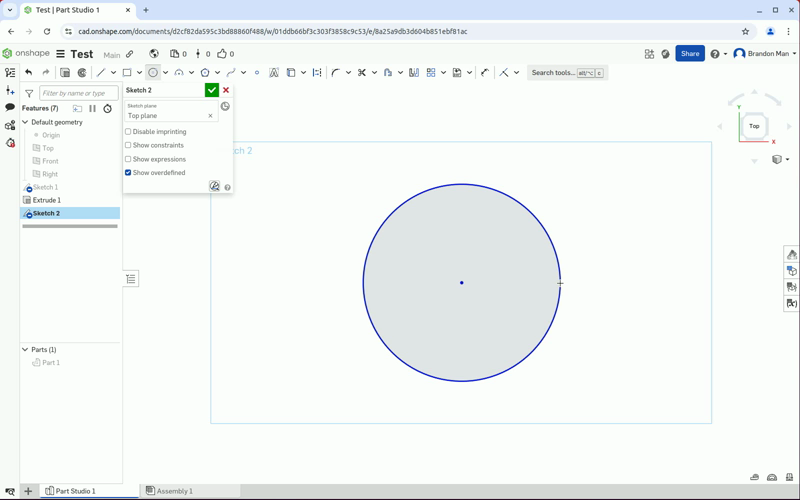
mouse_move(461, 282)
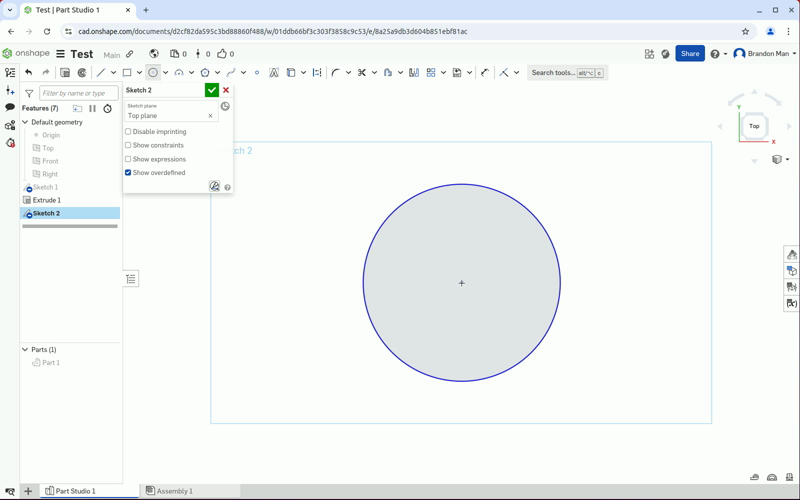
click(461, 282)
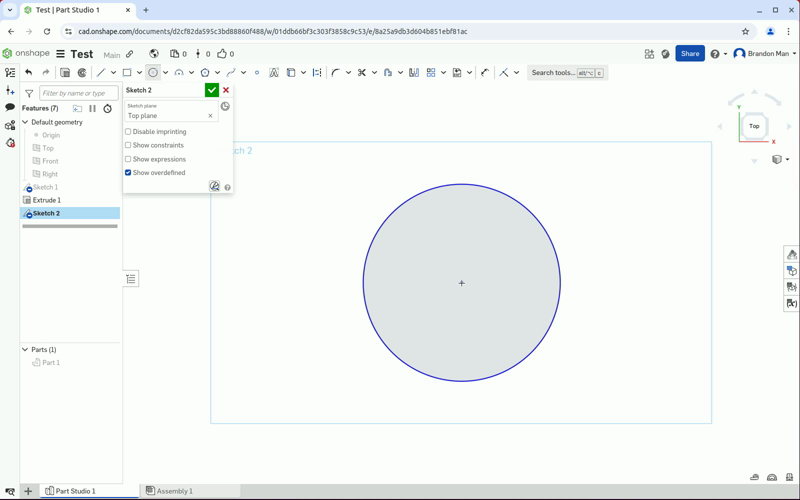
key_up(shift)
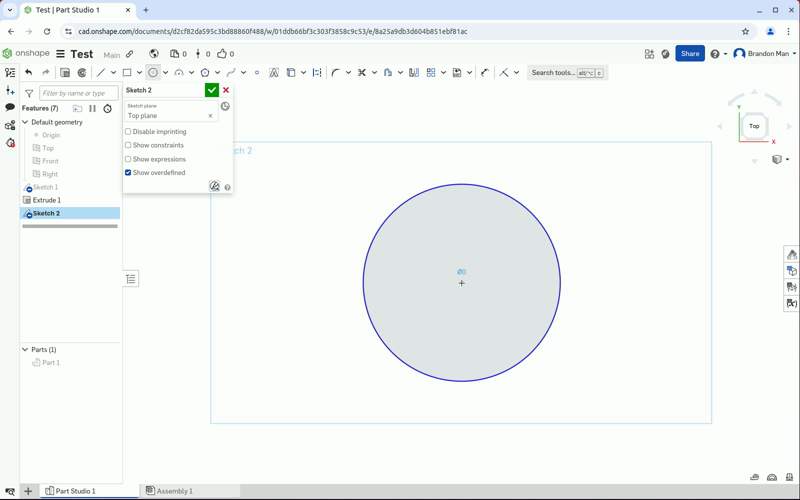
mouse_move(490, 282)
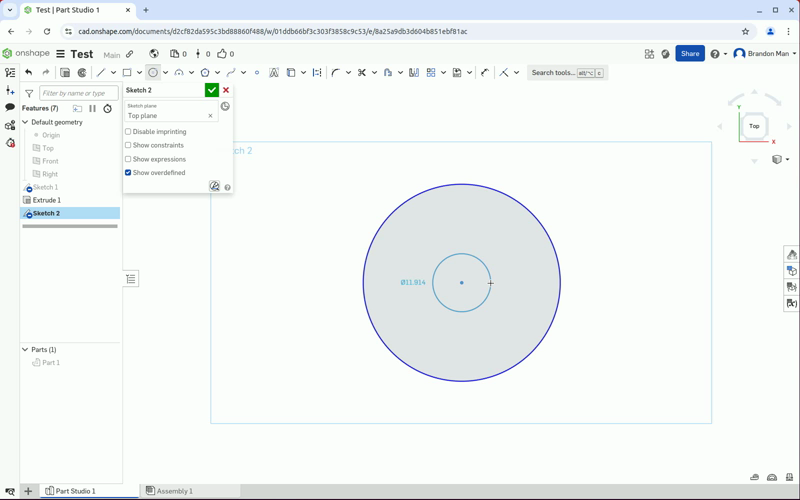
click(490, 282)
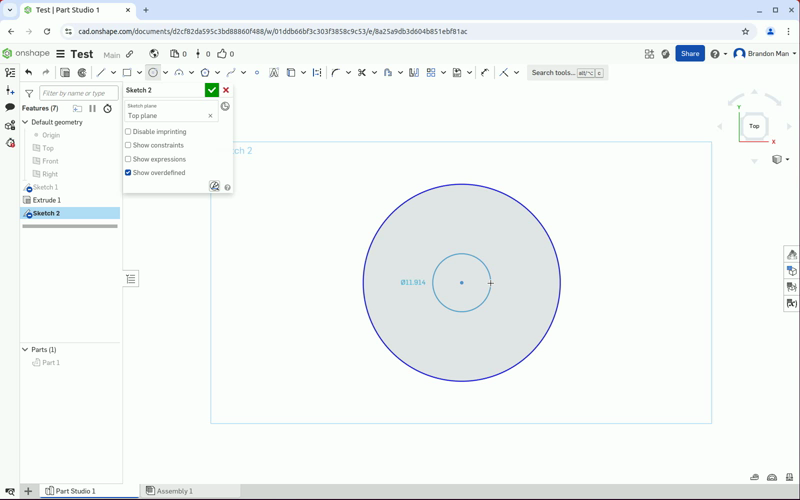
key(esc)
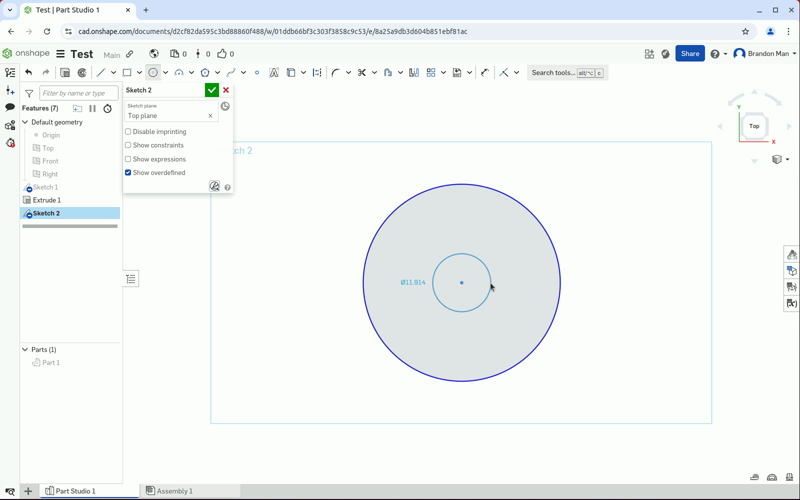
mouse_move(404, 301)
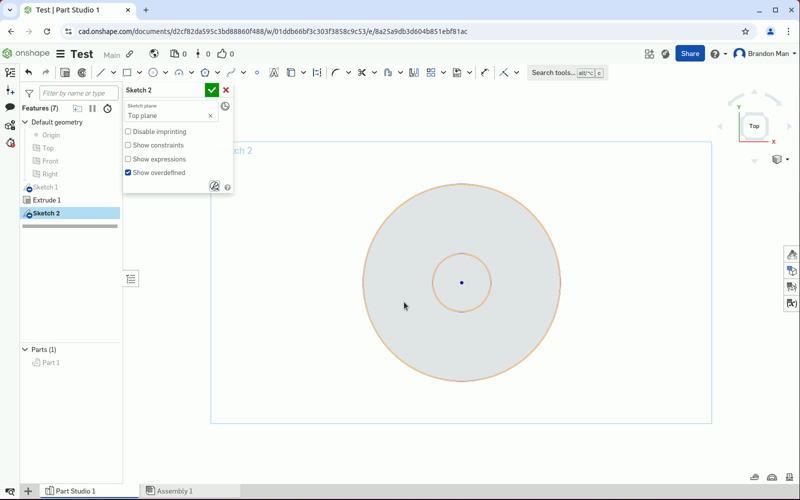
click(404, 301)
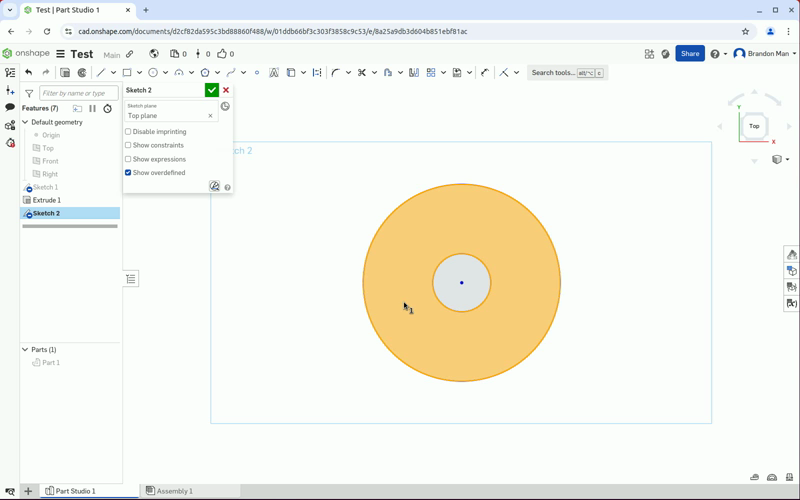
mouse_move(73, 352)
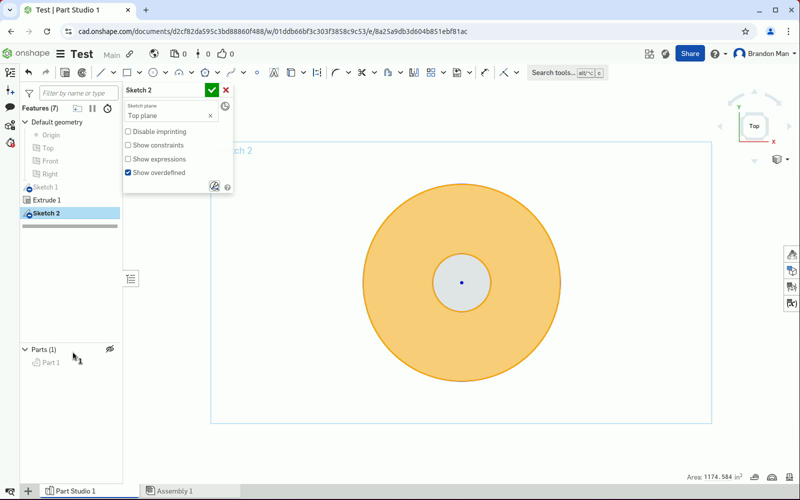
key(shift+y)
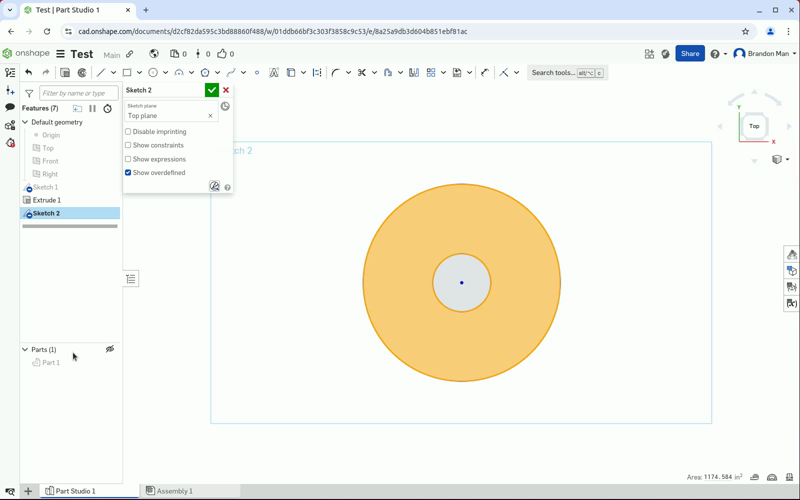
key(shift+e)
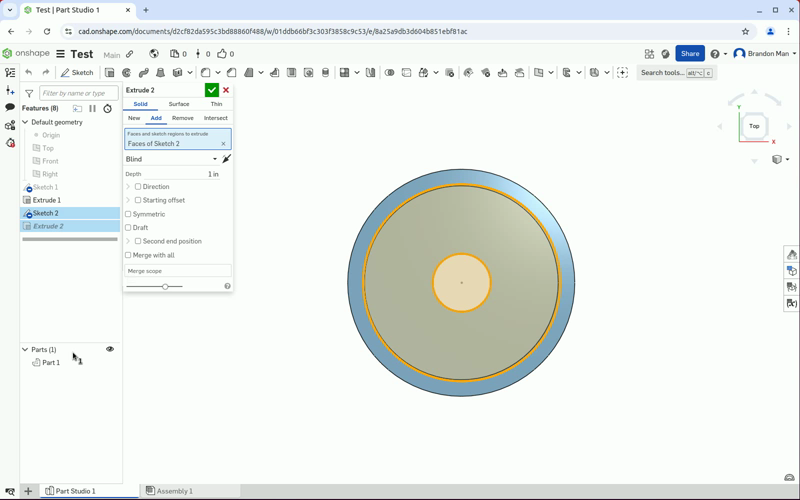
mouse_move(143, 106)
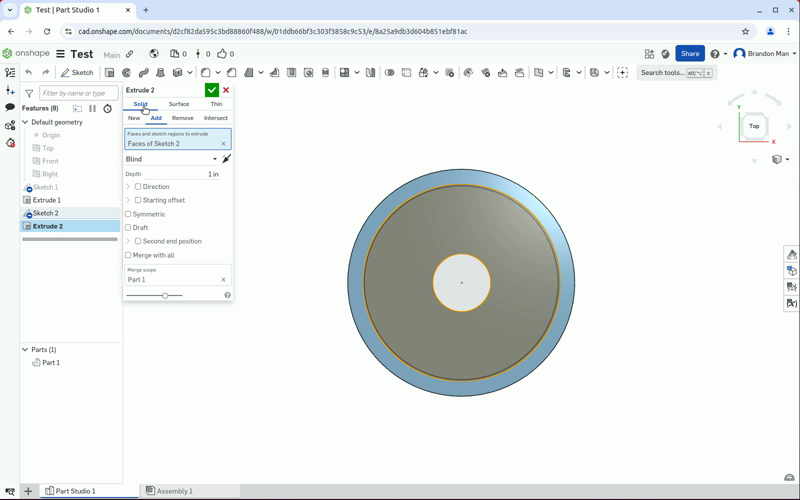
click(143, 106)
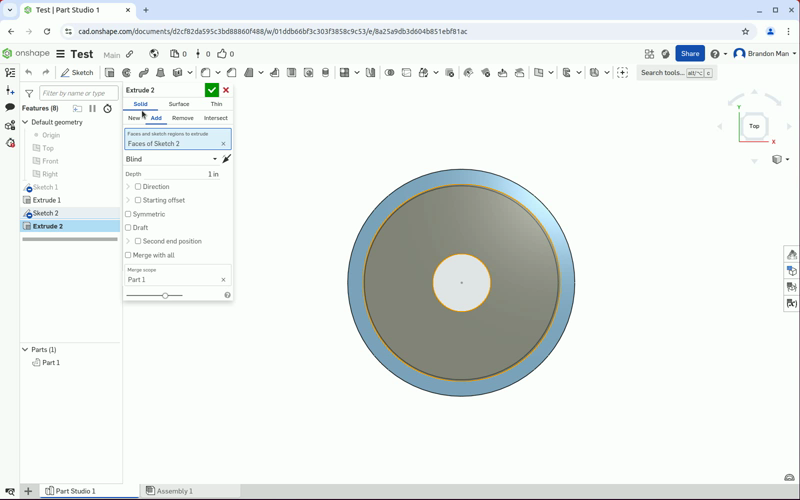
mouse_move(137, 120)
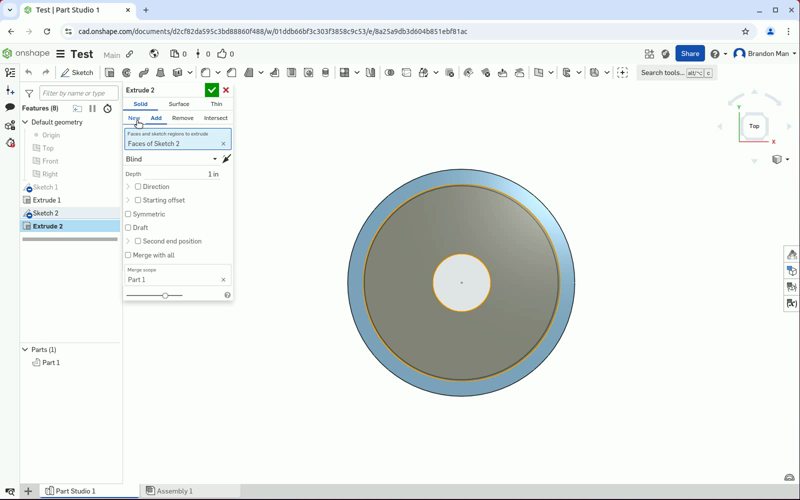
click(137, 120)
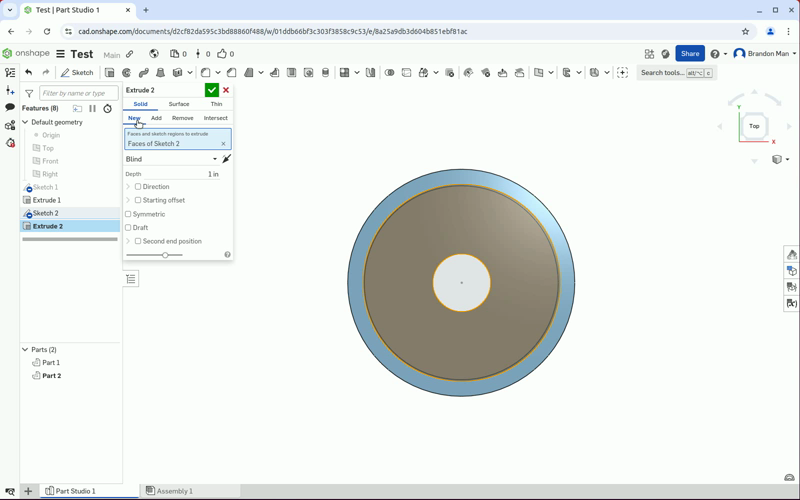
key(tab, 4)
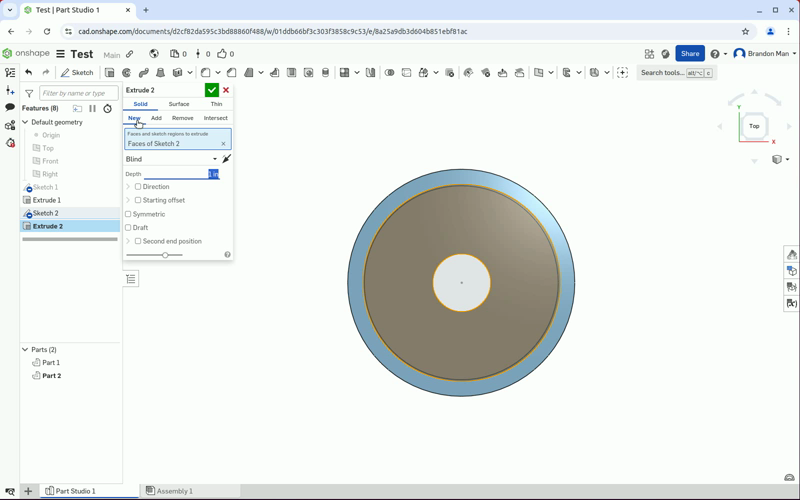
text(16.128)
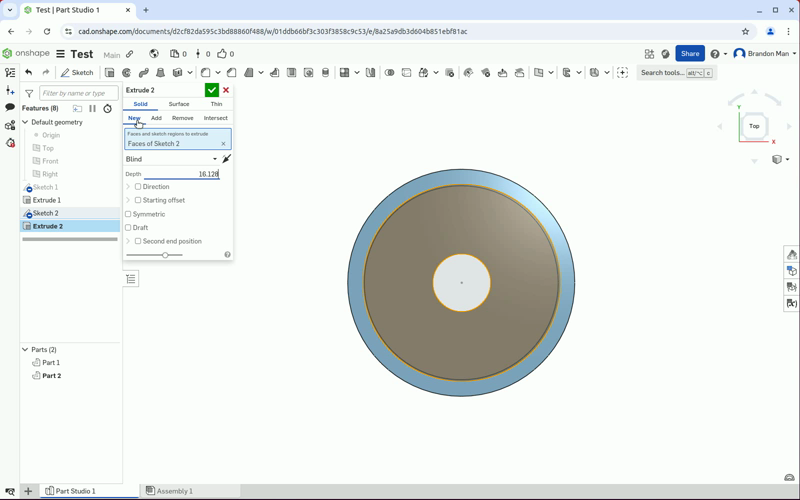
key(enter)
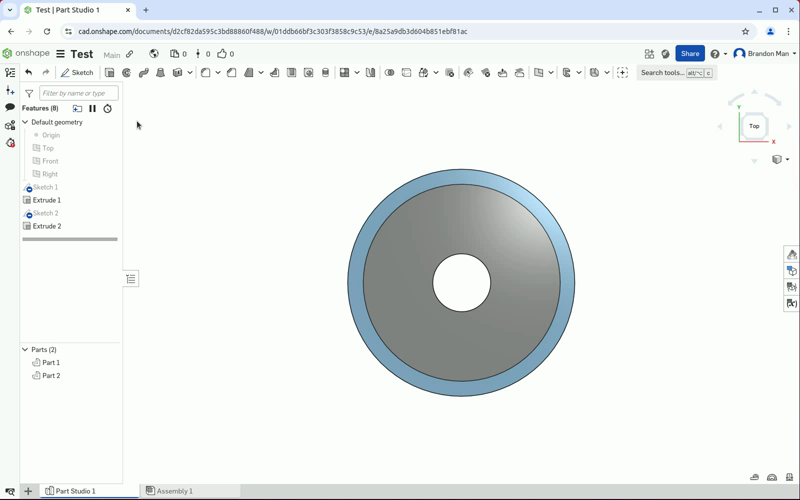
key(shift+h)
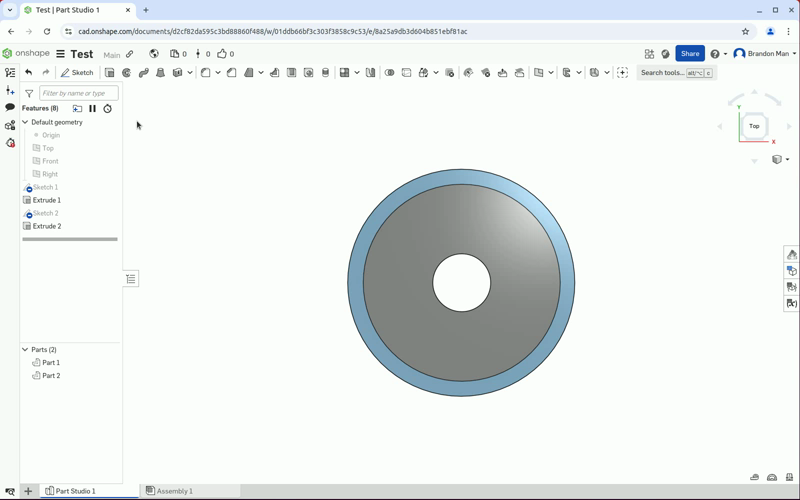
key(shift+h)
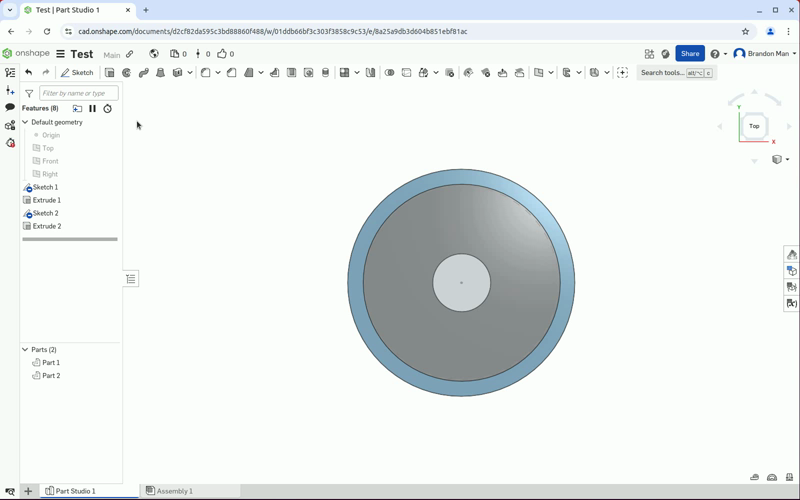
key(shift+7)
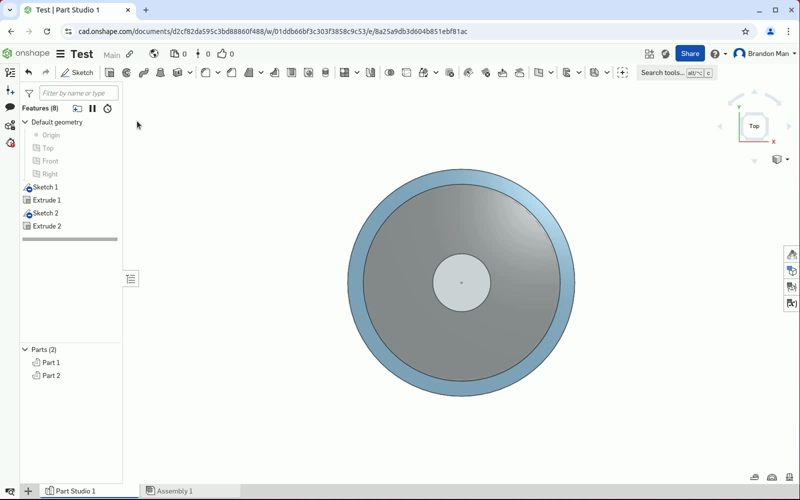
key(up, 3)
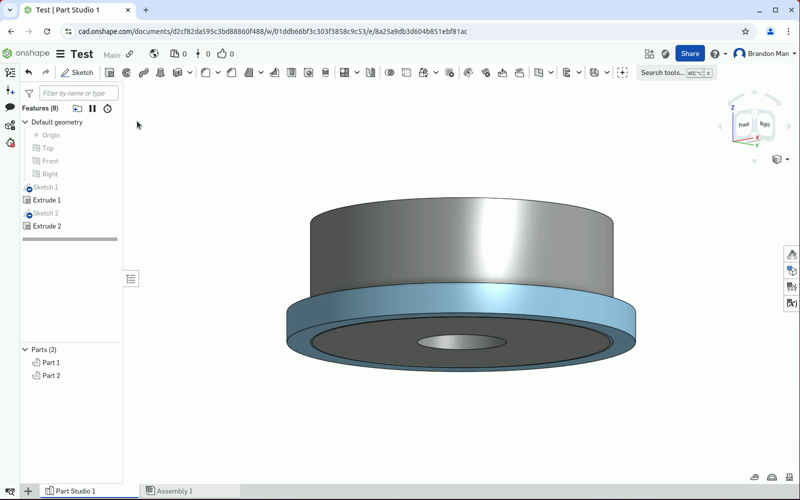
key(left, 3)
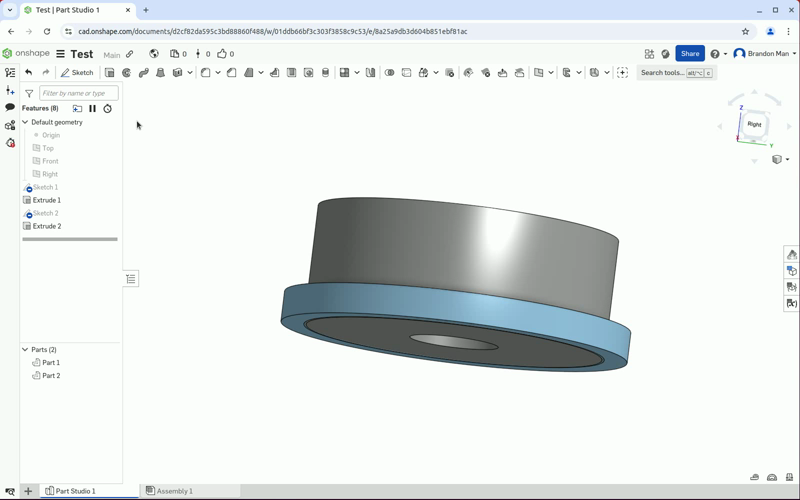
key(right, 3)
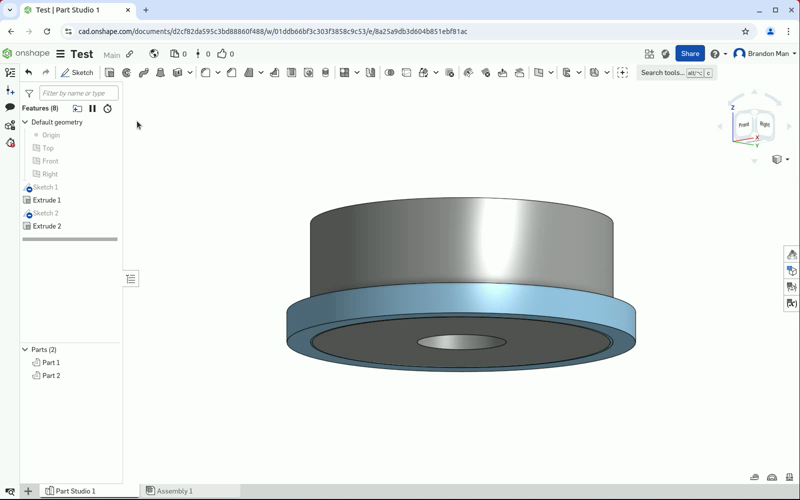
key(down, 3)
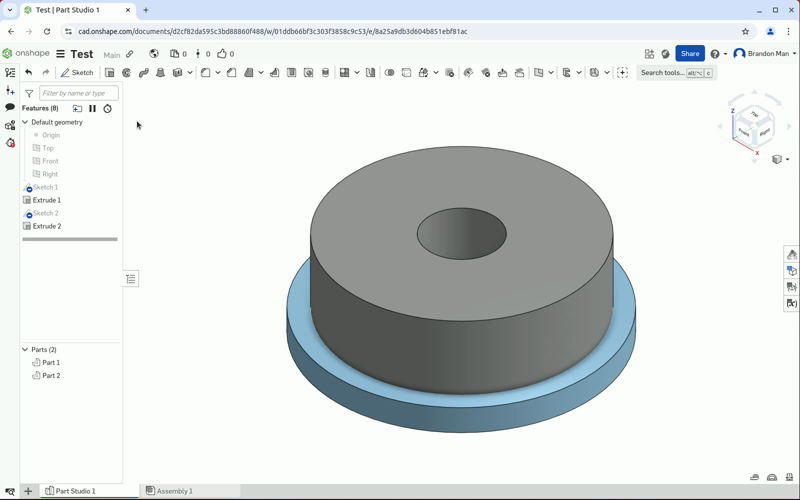
mouse_move(73, 189)
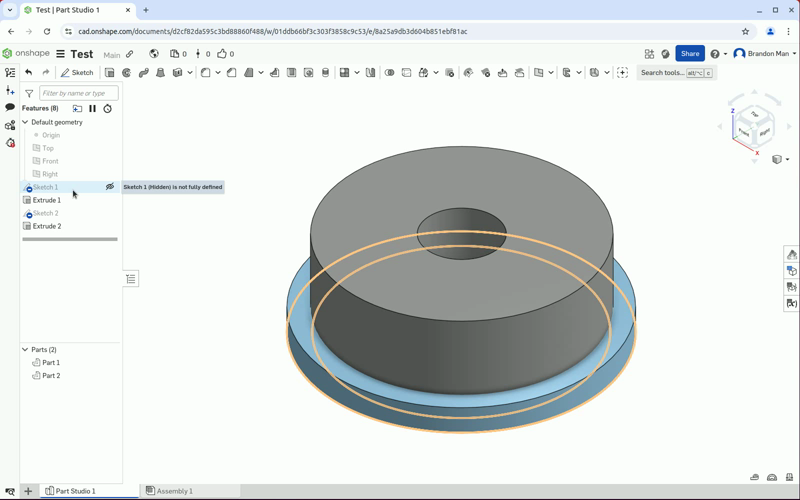
click(73, 189)